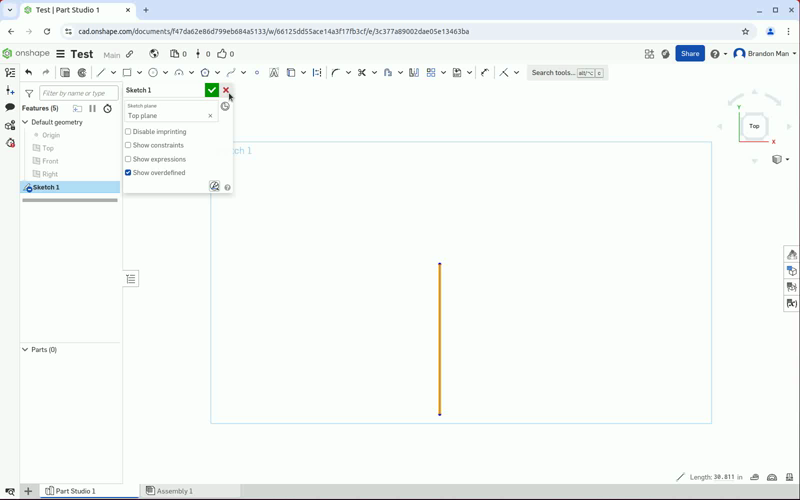
key(shift+h)
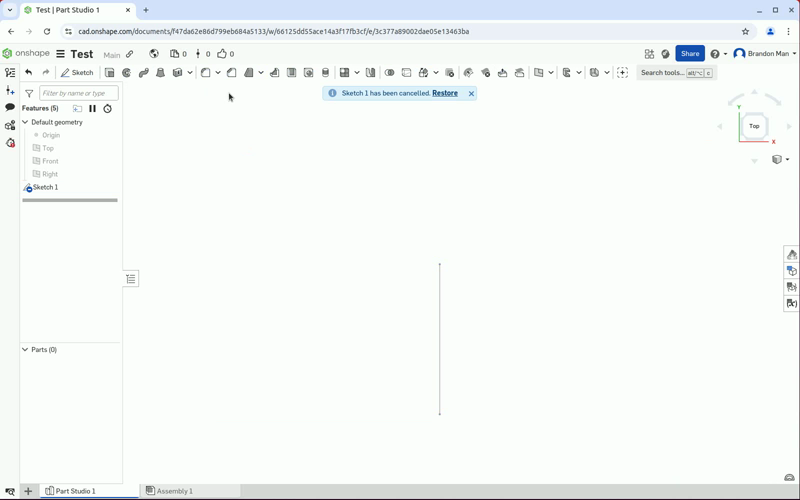
key(shift+s)
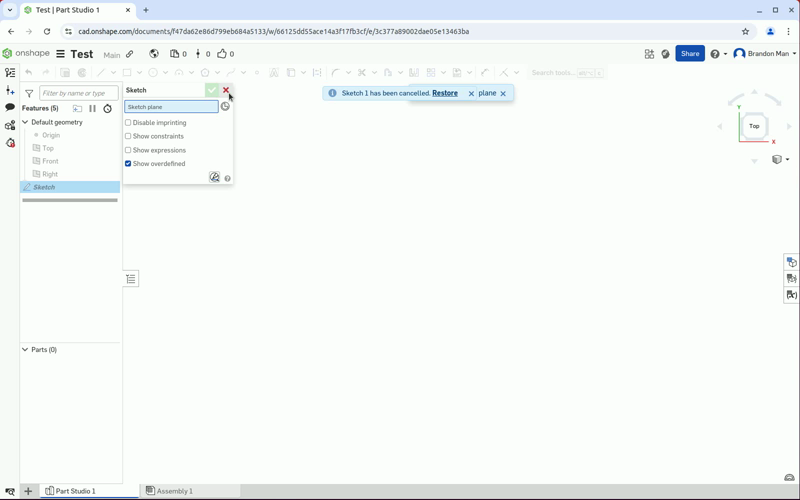
mouse_move(73, 150)
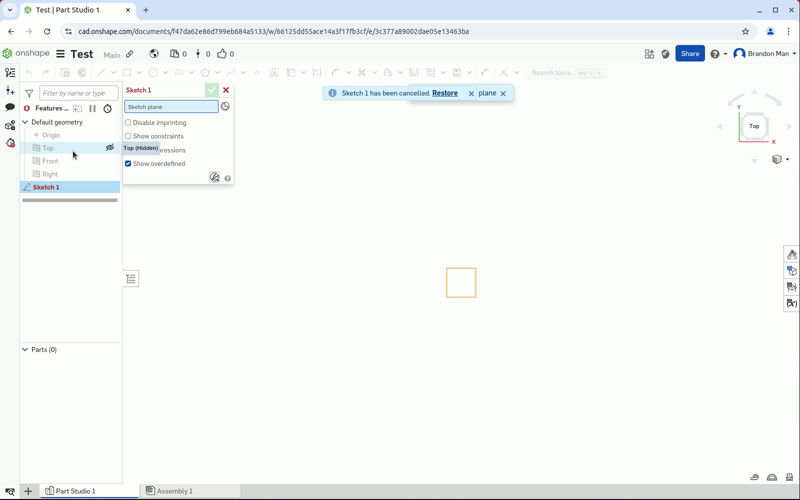
click(73, 150)
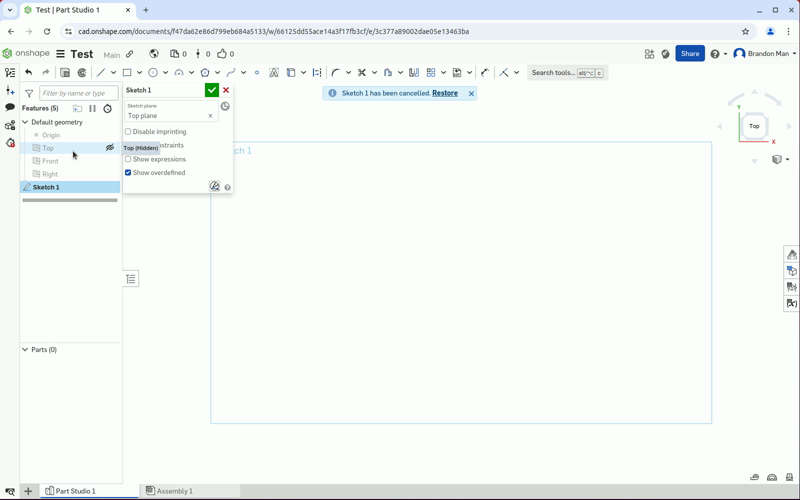
mouse_move(73, 352)
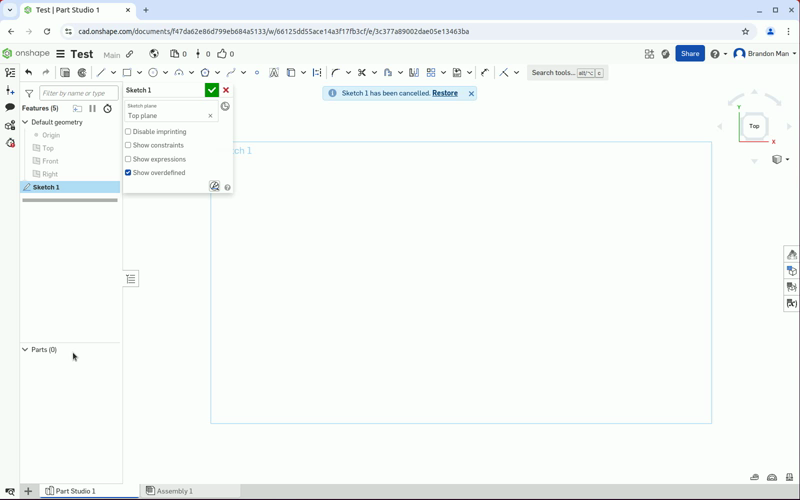
key(y)
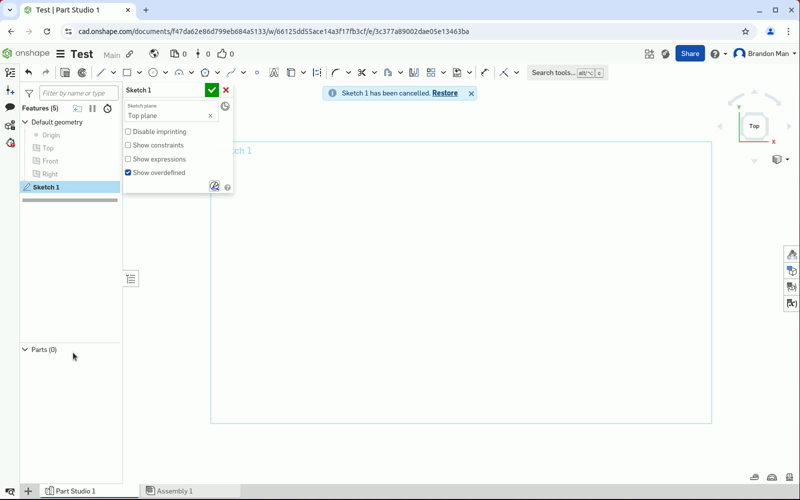
key(c)
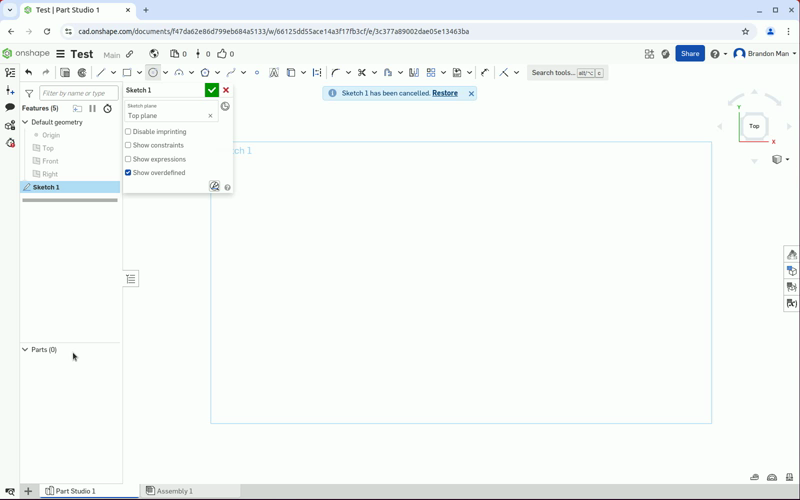
key_down(shift)
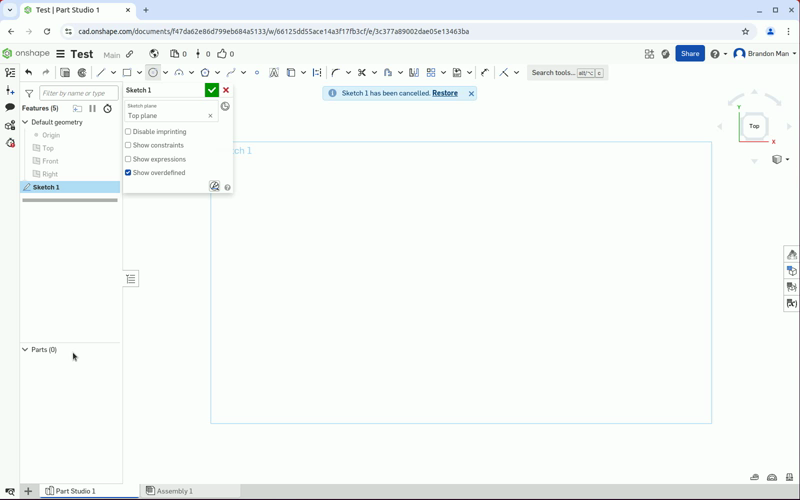
mouse_move(461, 282)
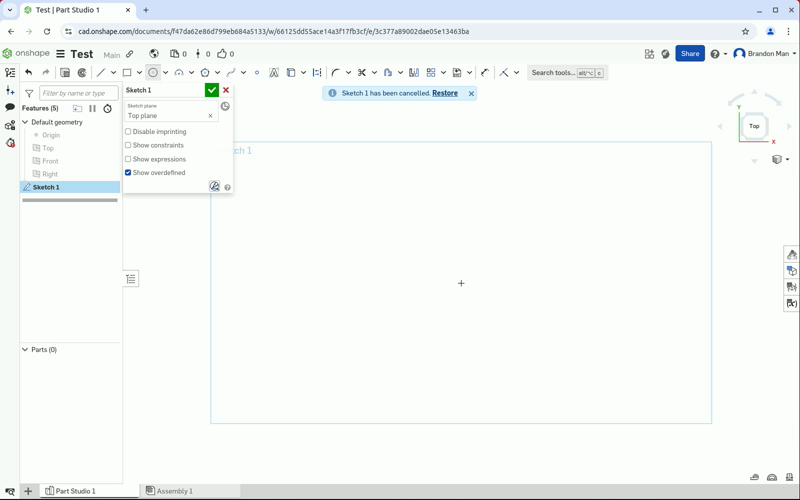
click(461, 282)
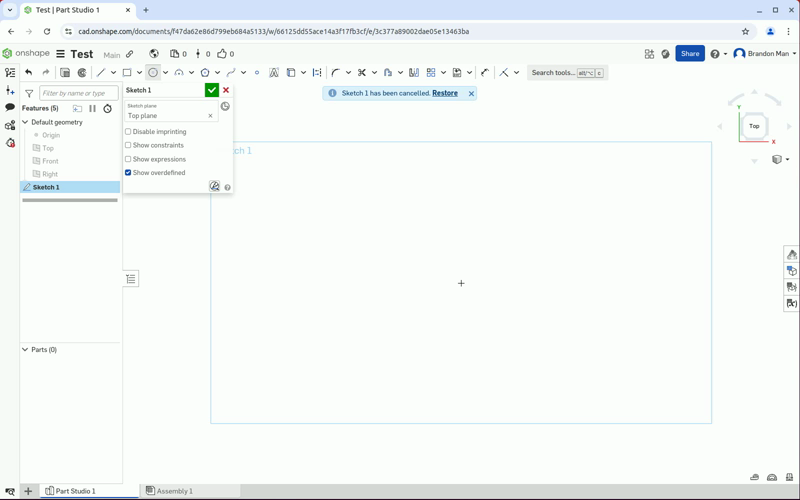
key_up(shift)
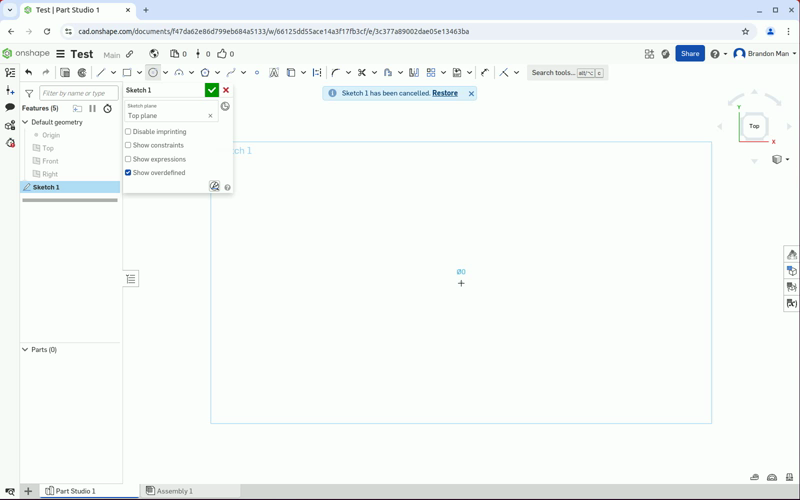
mouse_move(574, 282)
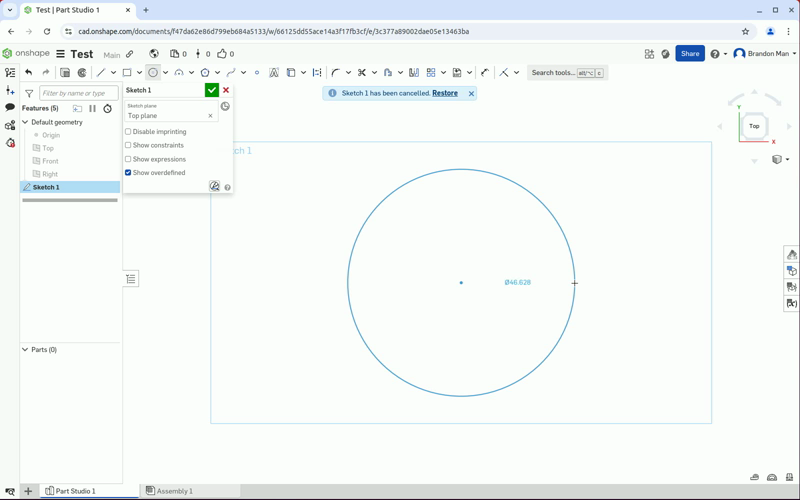
click(574, 282)
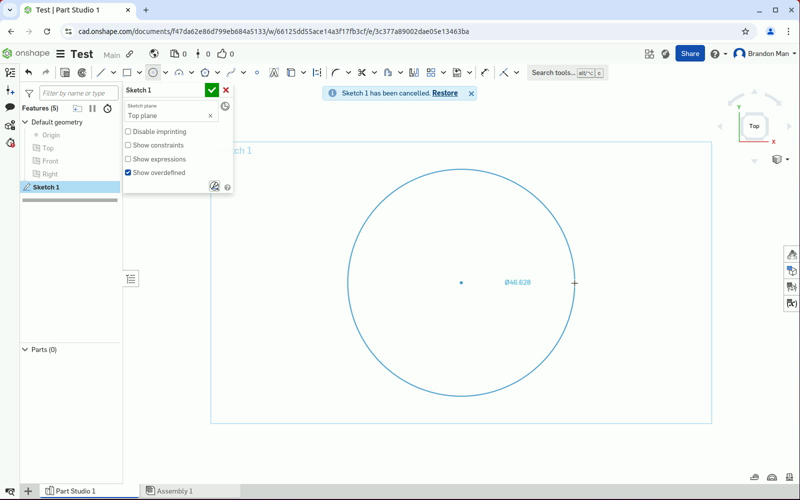
key(esc)
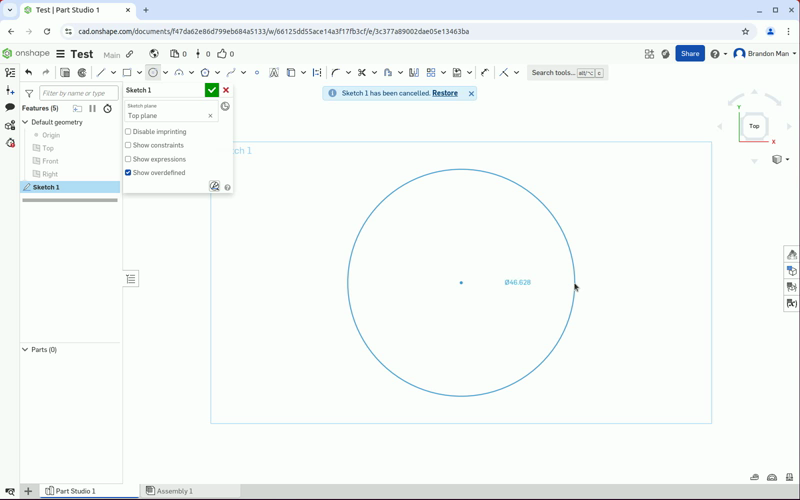
key(c)
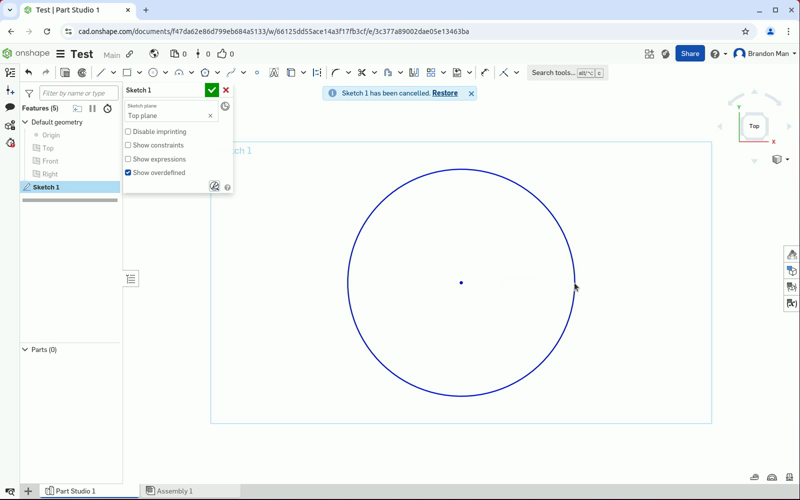
key_down(shift)
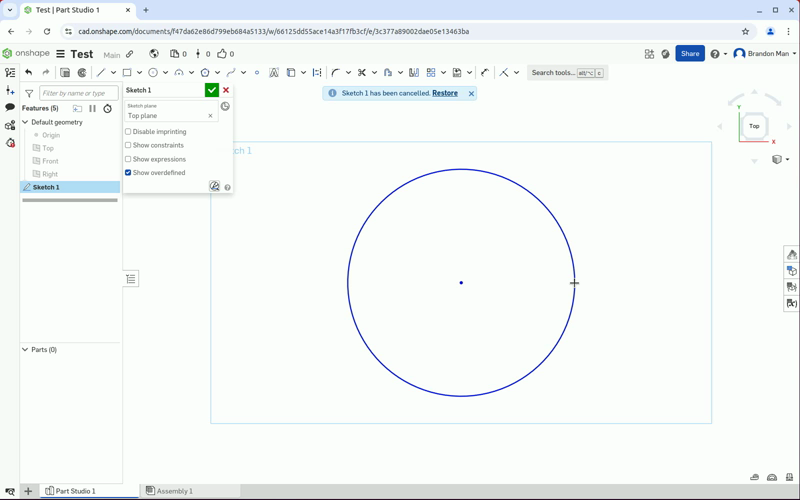
mouse_move(461, 282)
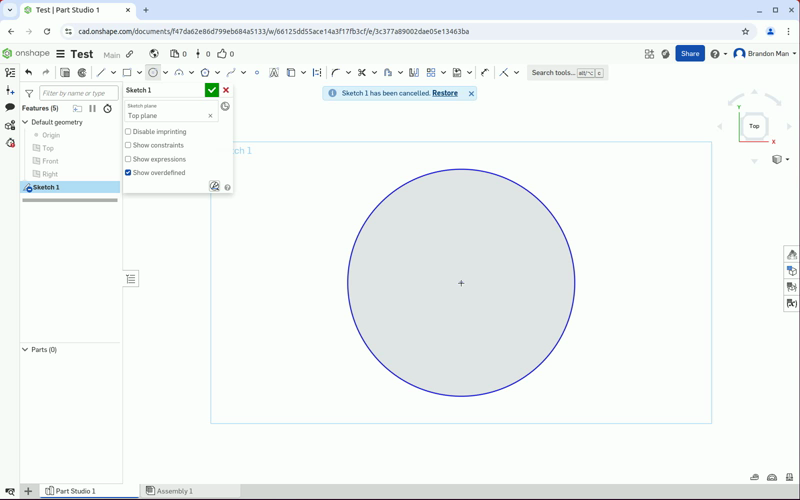
click(461, 282)
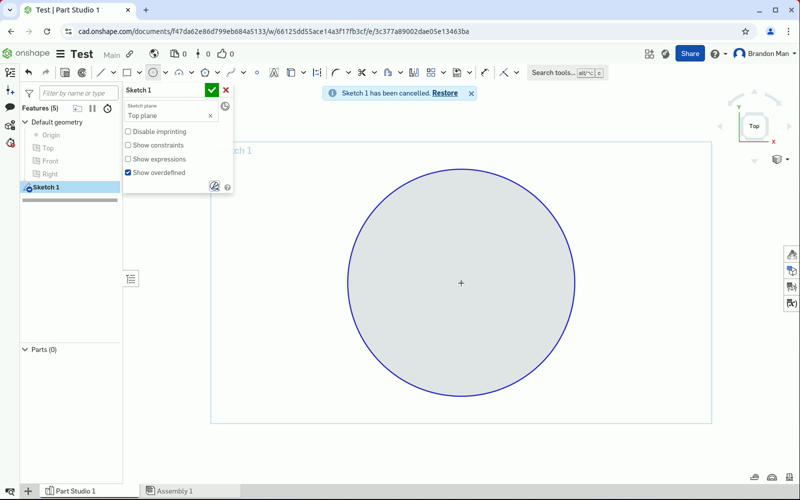
key_up(shift)
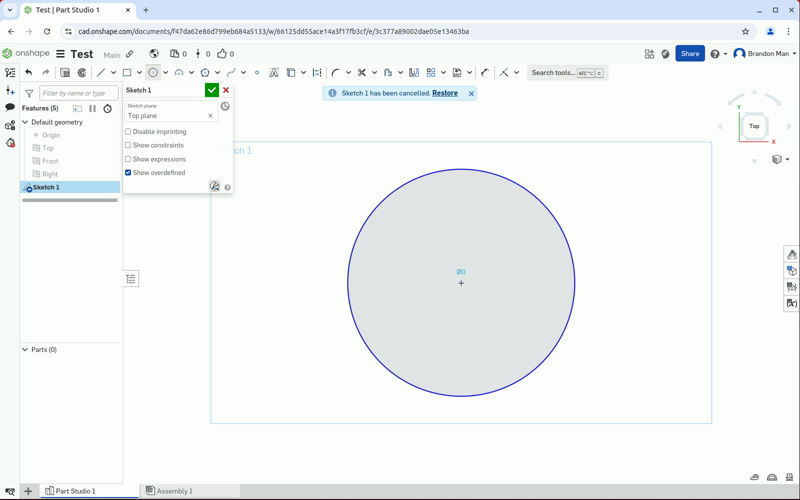
mouse_move(558, 282)
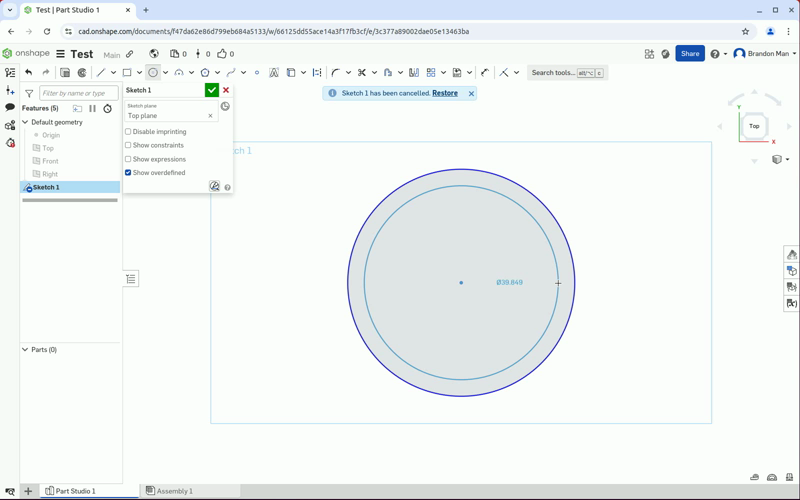
click(558, 282)
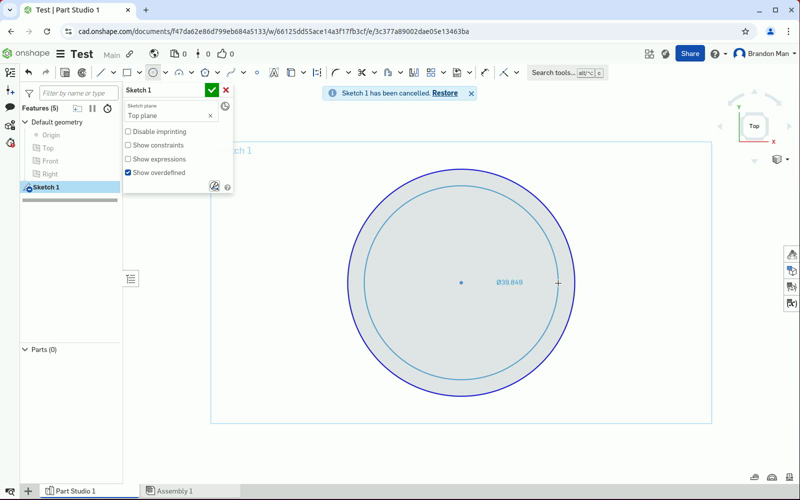
key(esc)
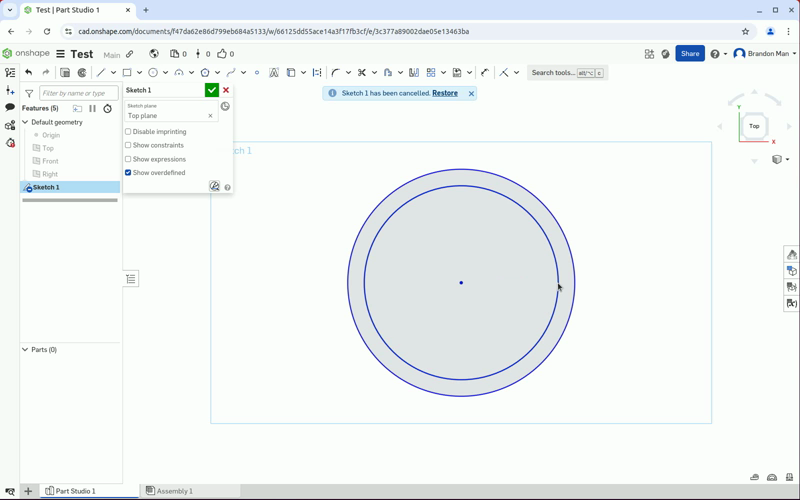
mouse_move(464, 387)
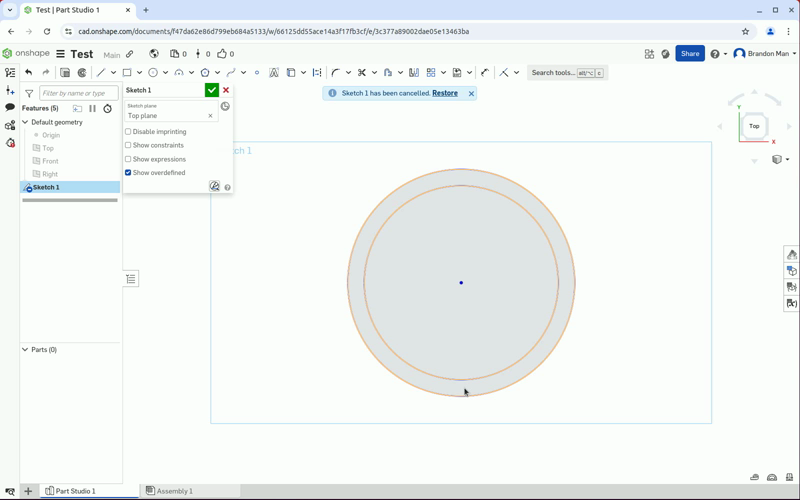
click(464, 387)
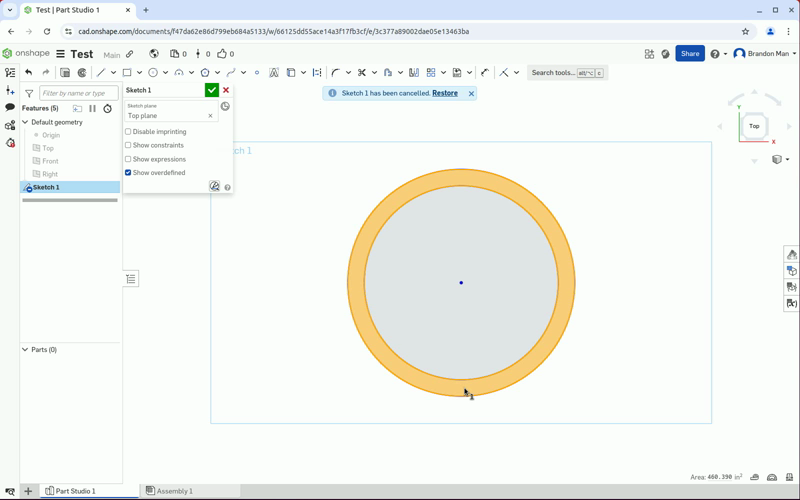
mouse_move(73, 352)
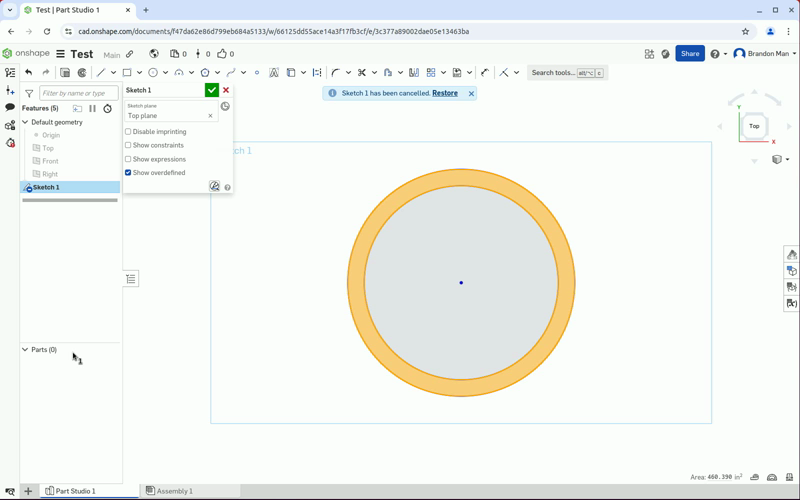
key(shift+y)
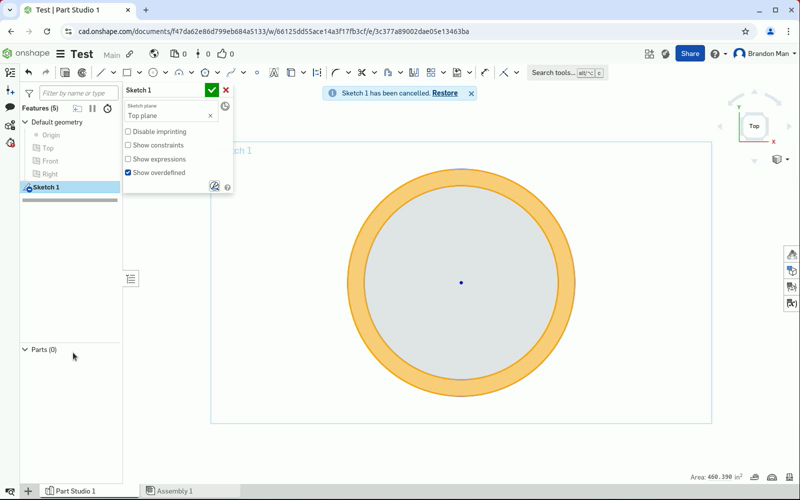
key(shift+e)
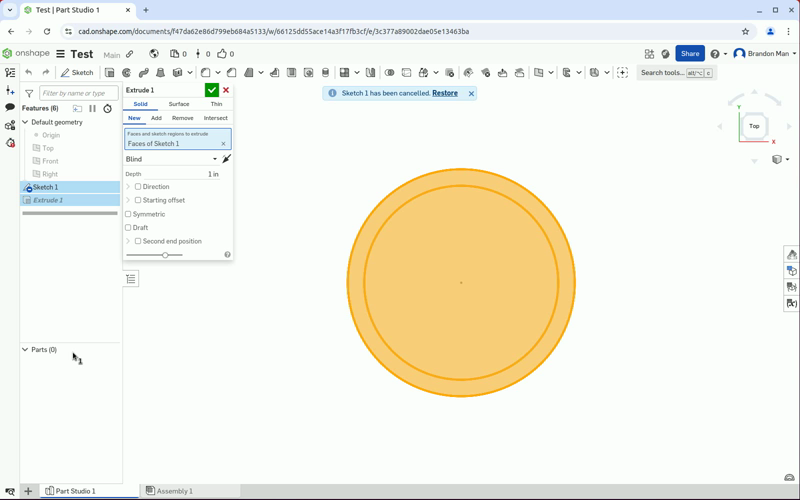
mouse_move(143, 106)
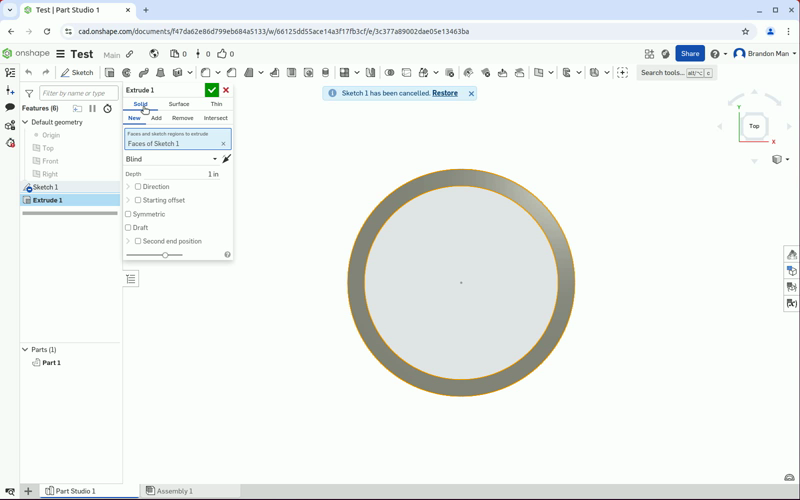
click(143, 106)
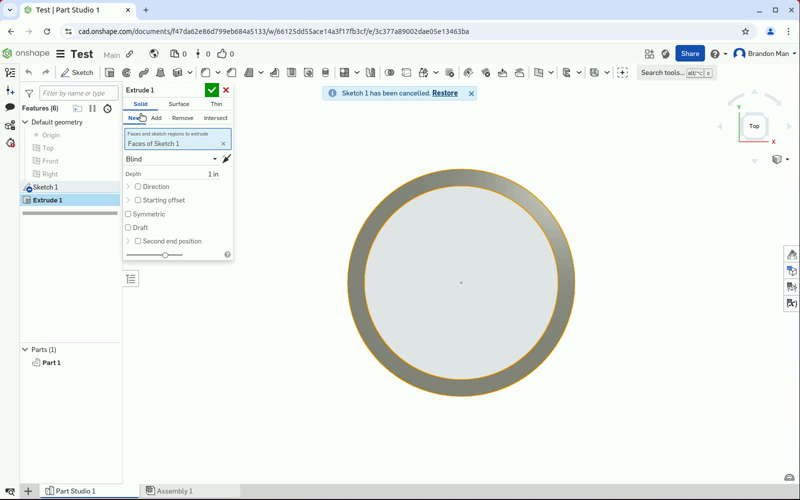
mouse_move(137, 120)
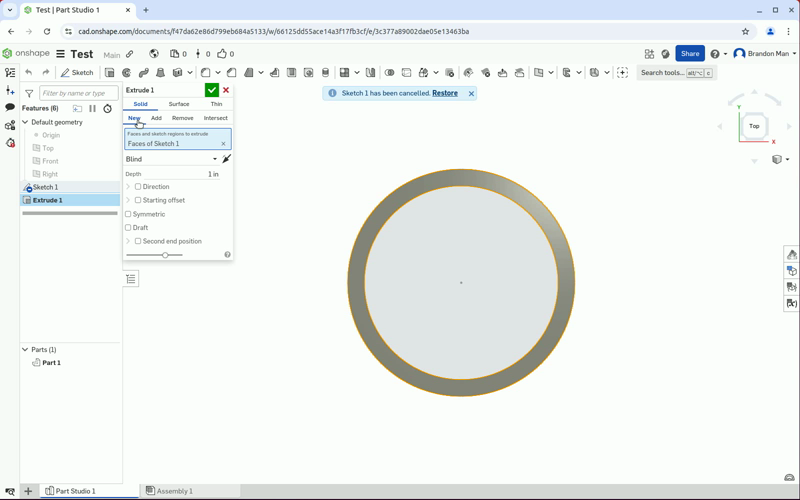
click(137, 120)
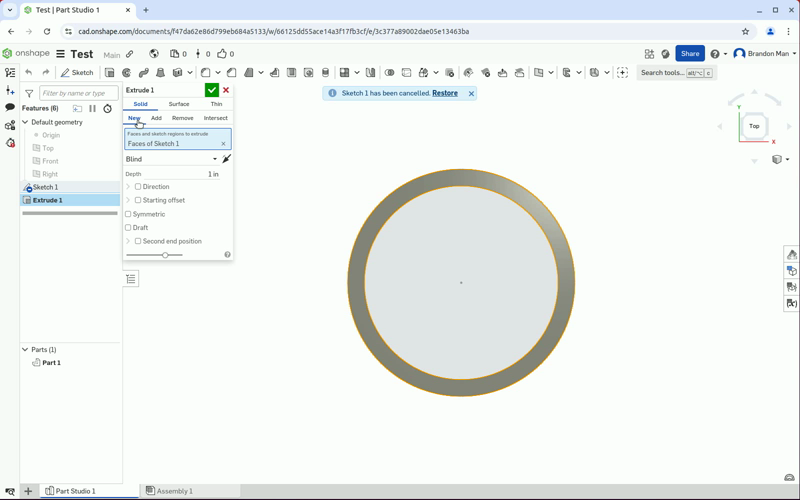
key(tab, 4)
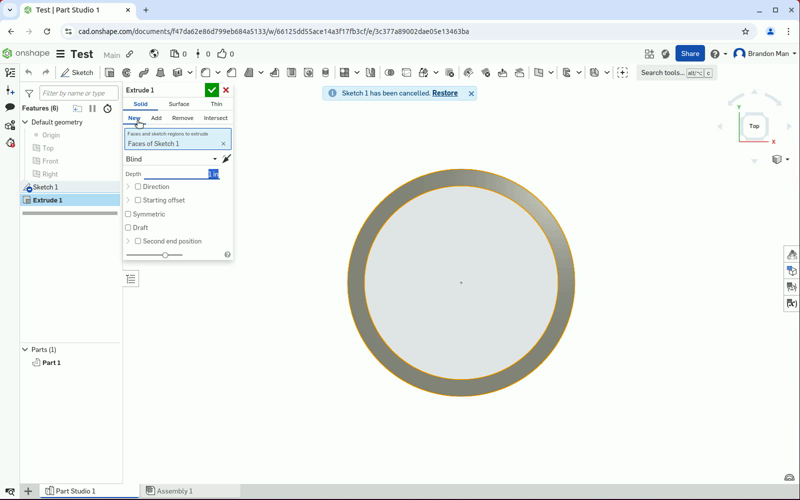
text(4.092)
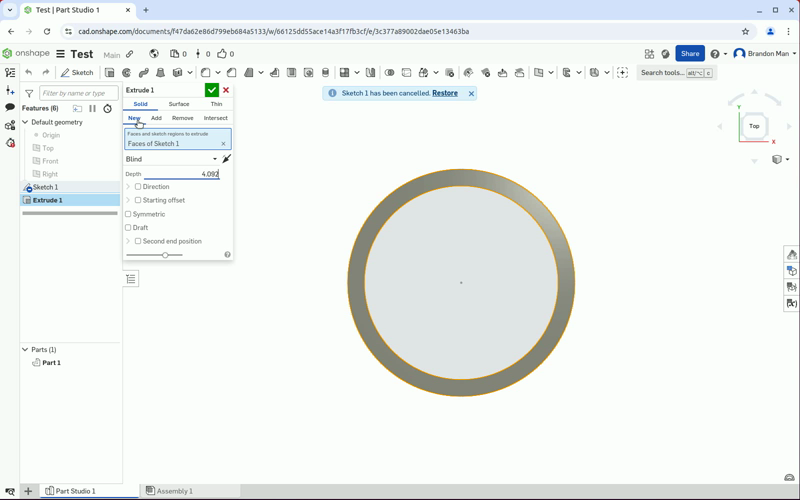
key(enter)
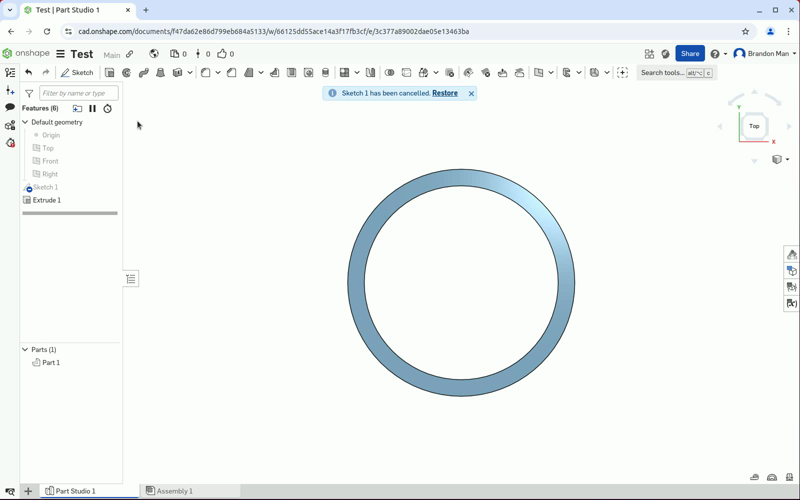
key(shift+h)
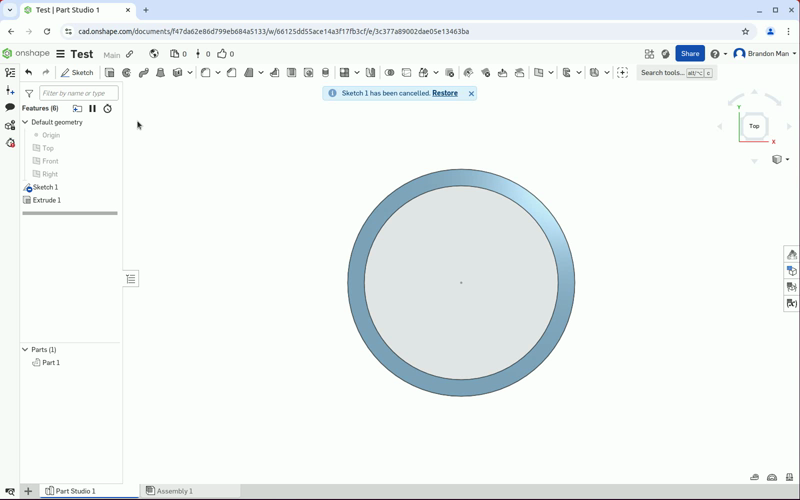
key(shift+h)
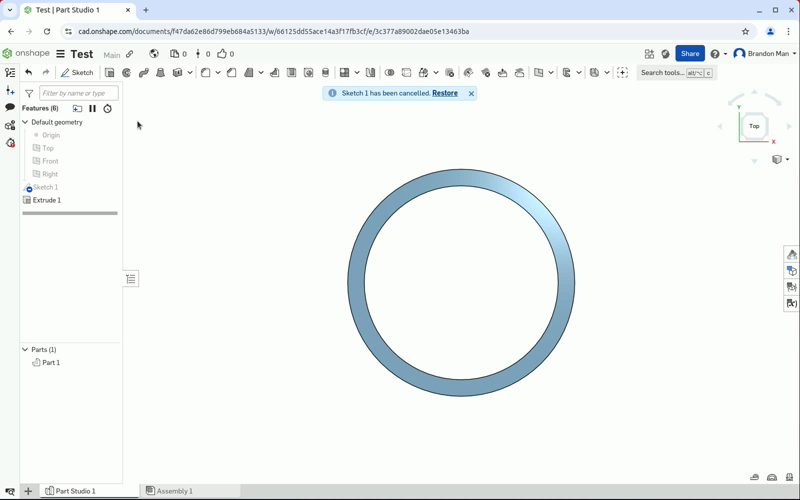
mouse_move(73, 189)
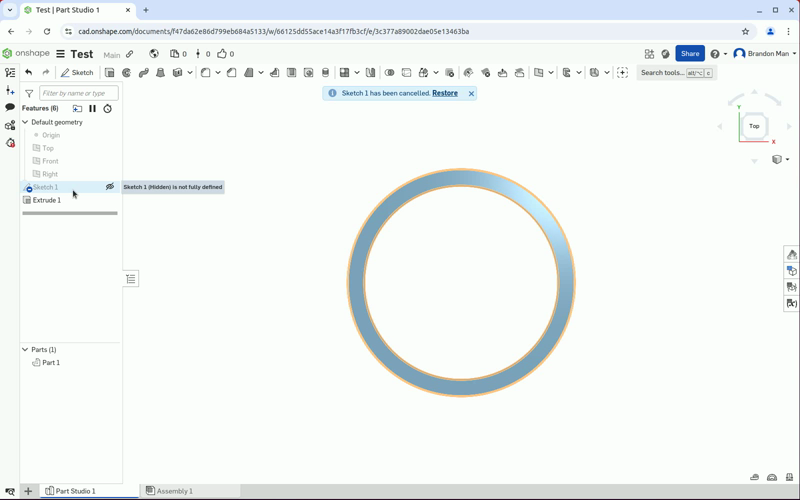
click(73, 189)
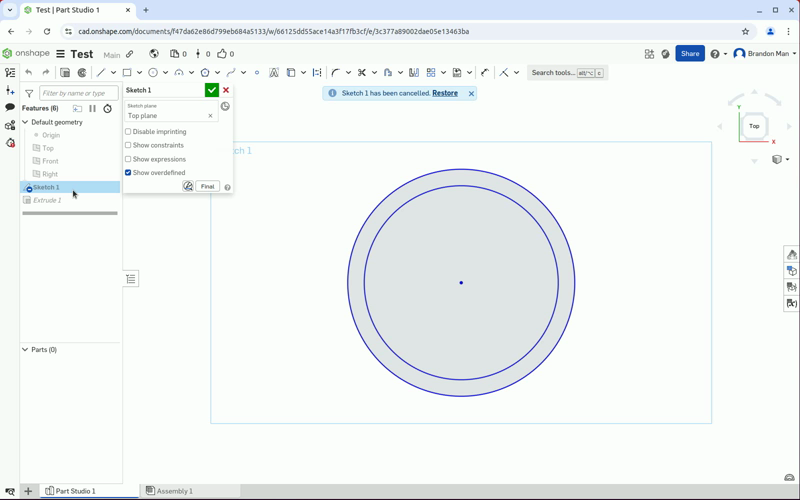
mouse_move(229, 92)
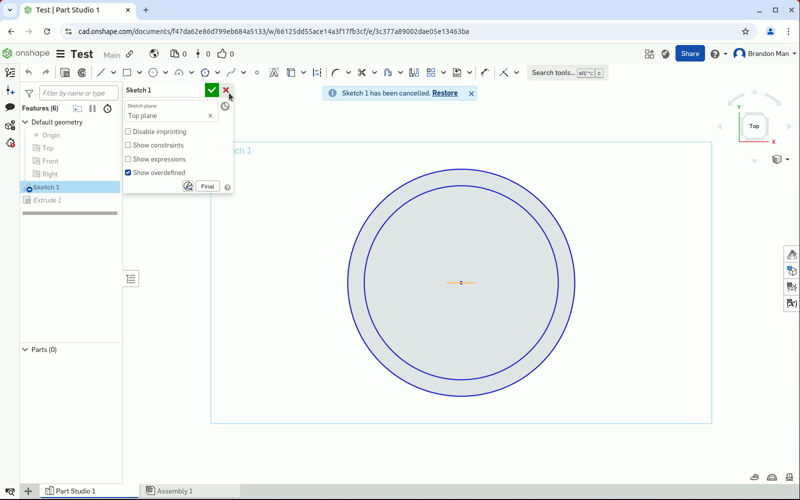
click(229, 92)
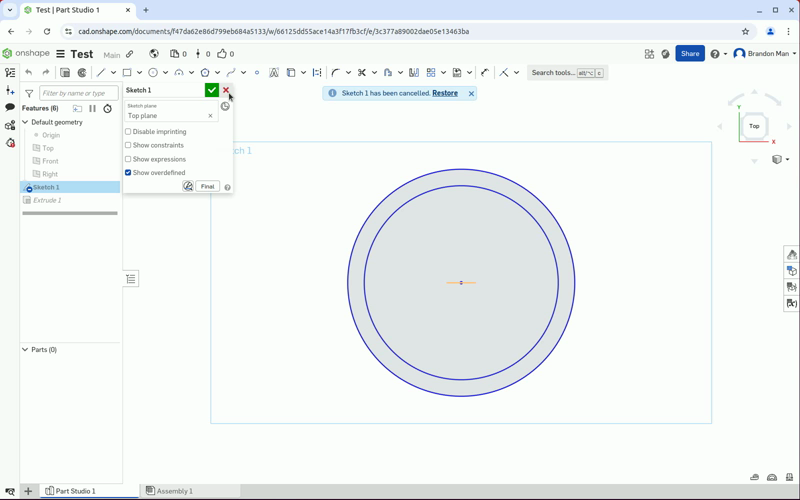
key(shift+s)
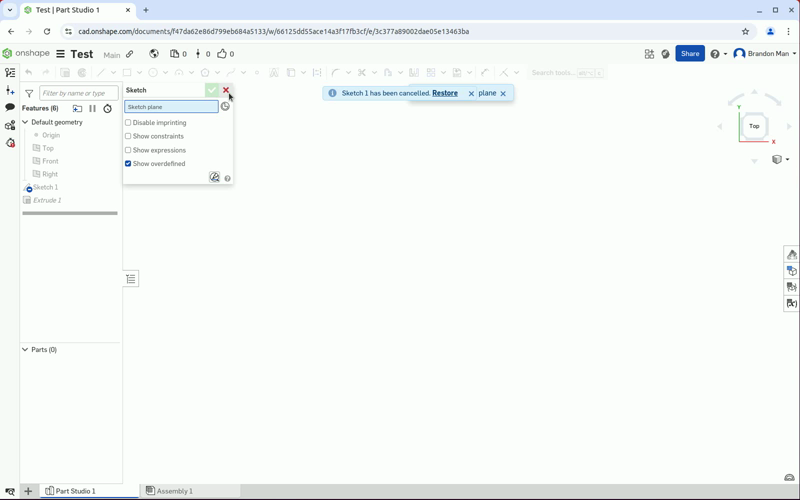
mouse_move(73, 150)
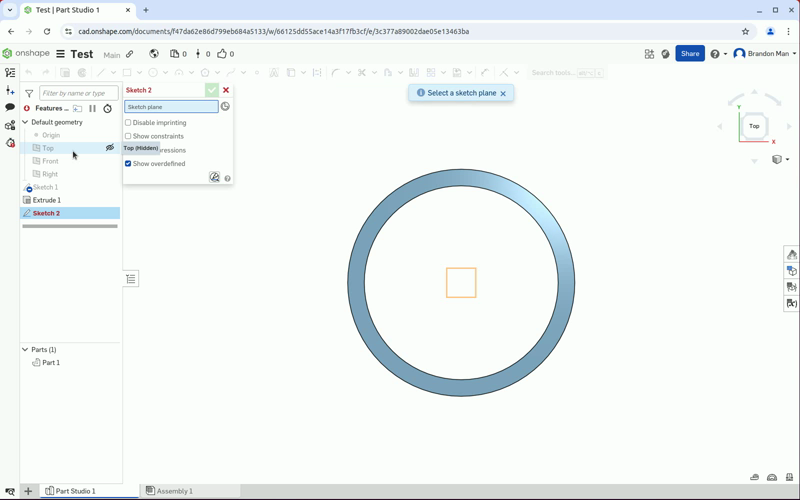
click(73, 150)
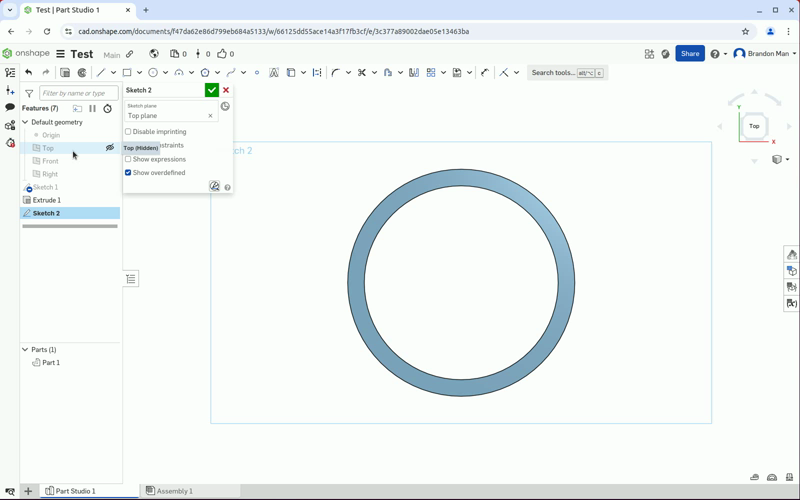
mouse_move(73, 352)
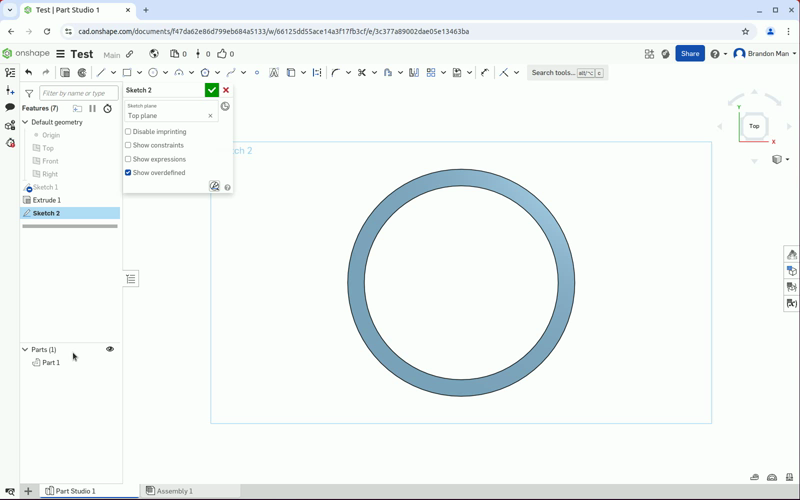
key(y)
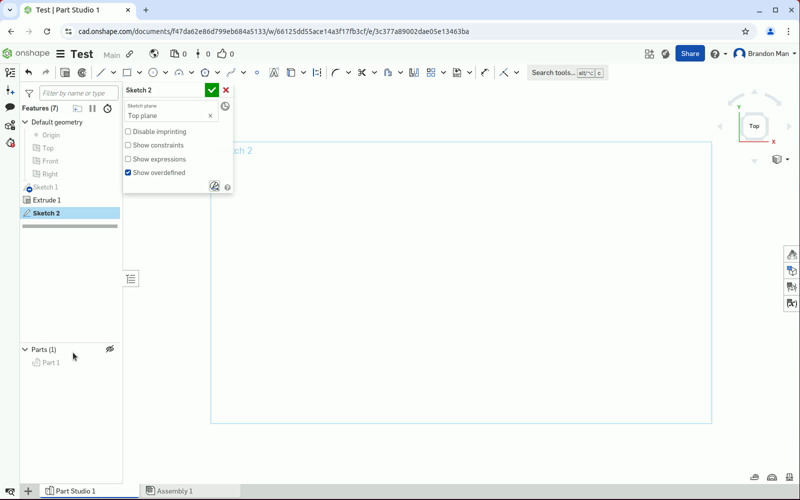
key(c)
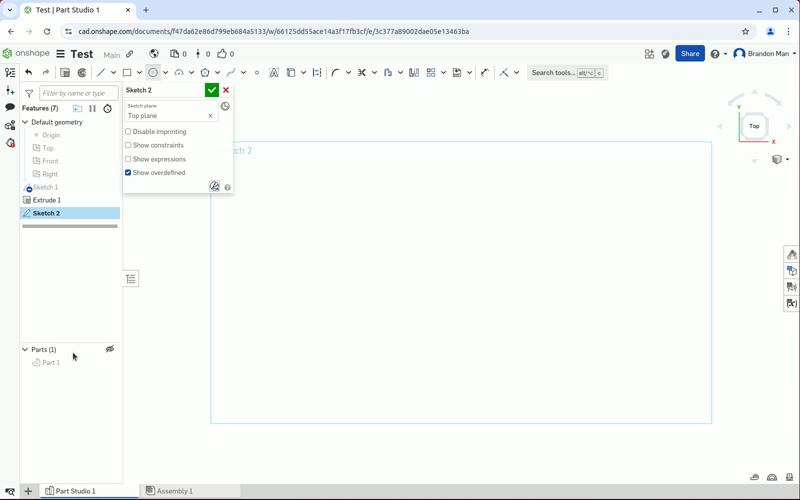
key_down(shift)
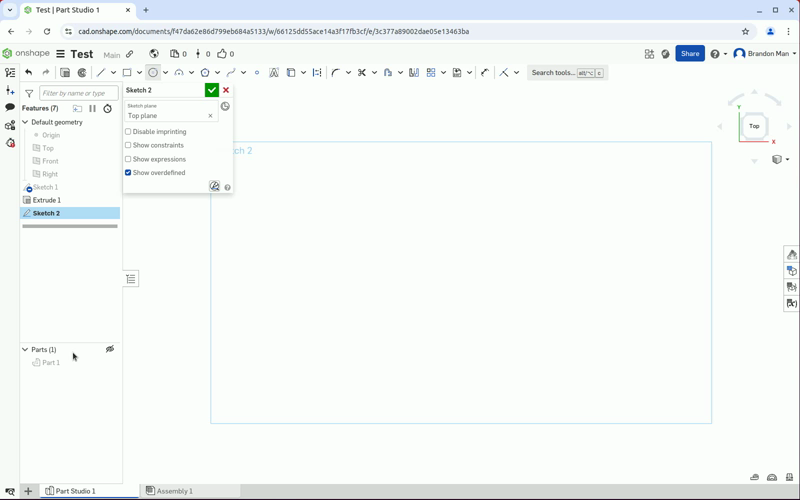
mouse_move(461, 282)
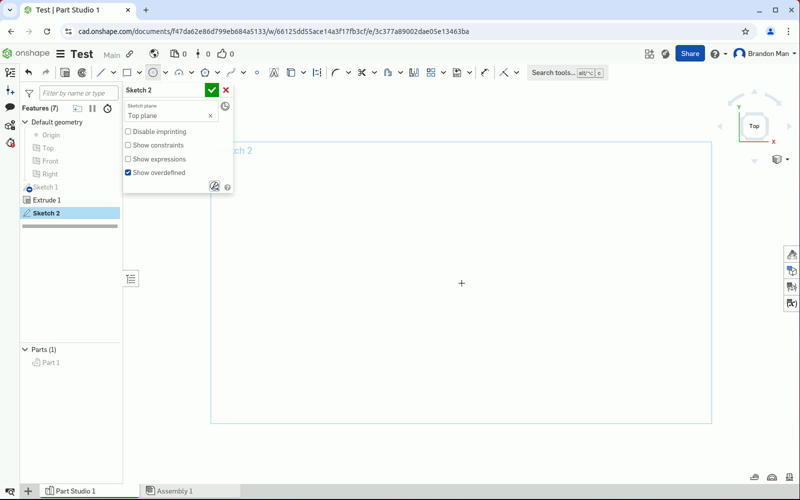
click(461, 282)
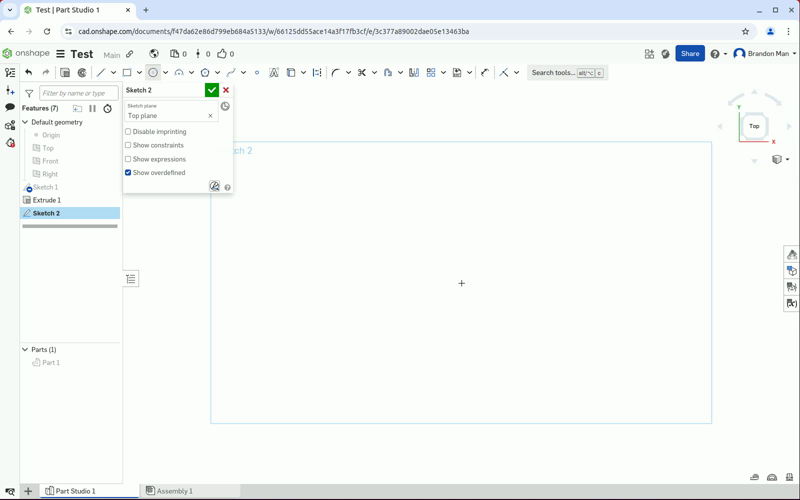
key_up(shift)
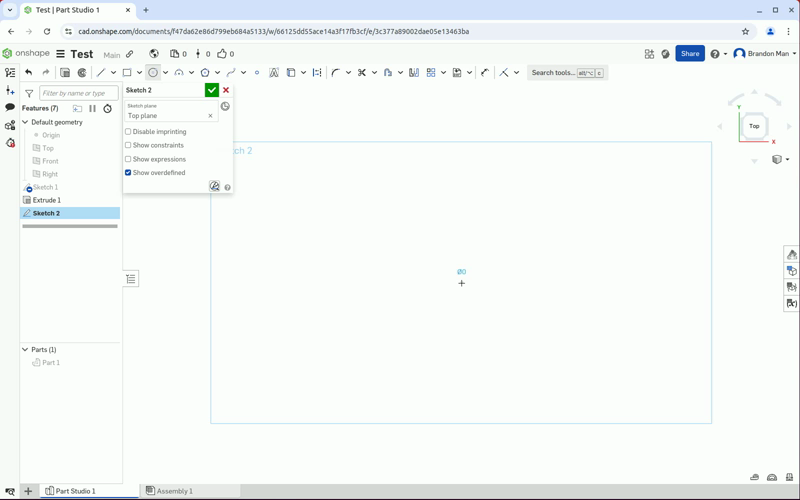
mouse_move(560, 282)
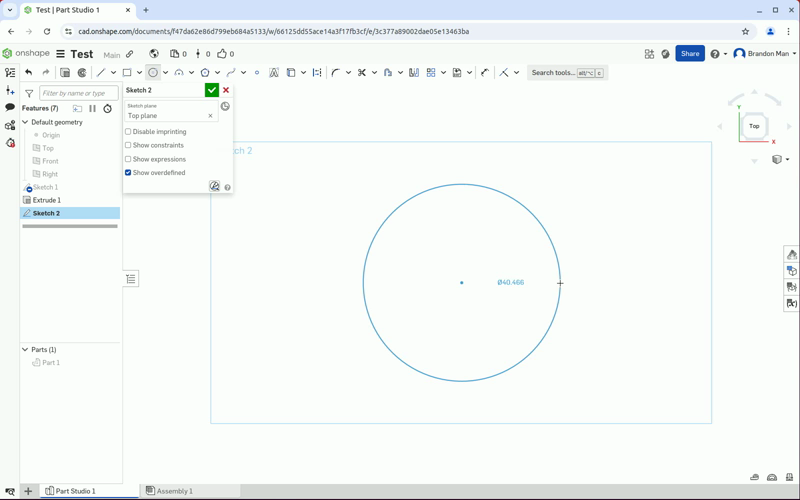
click(560, 282)
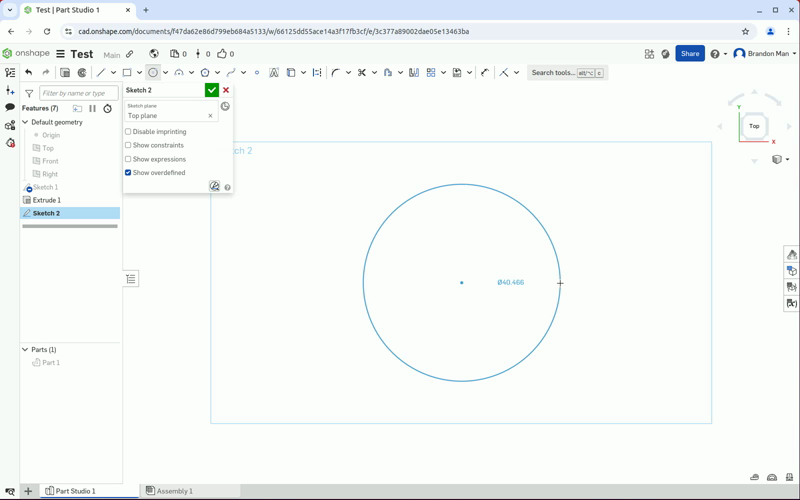
key(esc)
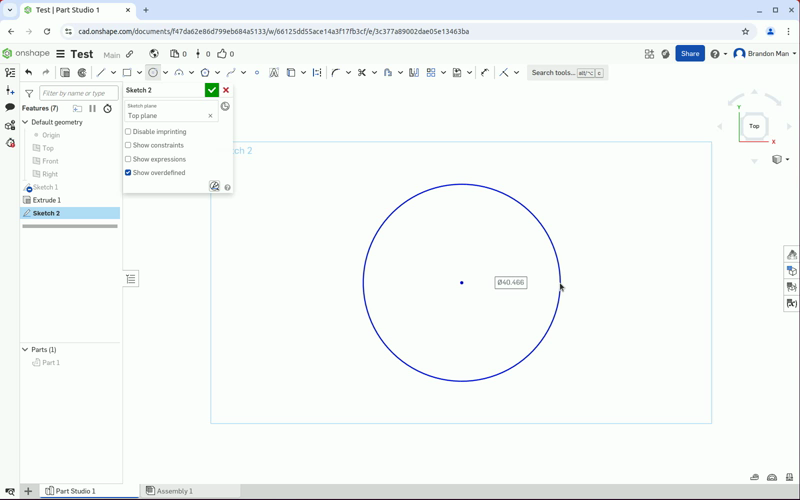
key(c)
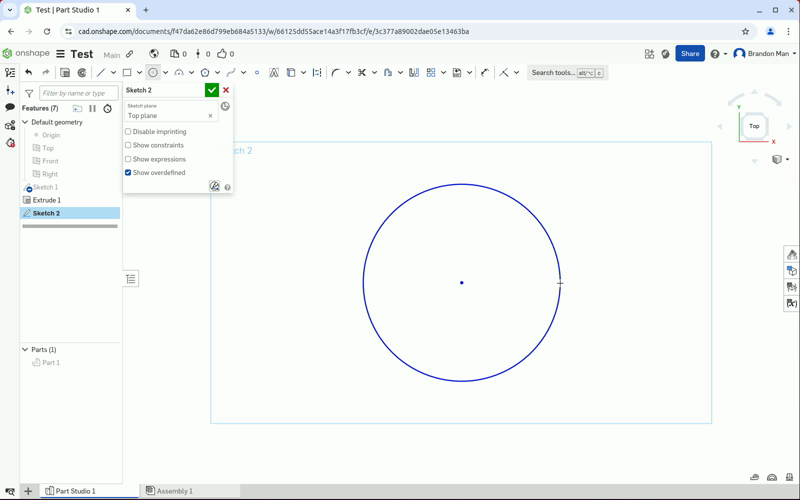
key_down(shift)
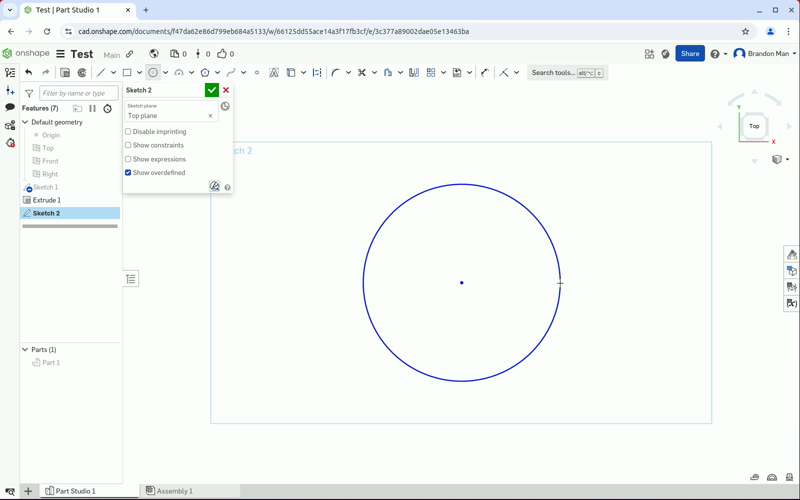
mouse_move(461, 282)
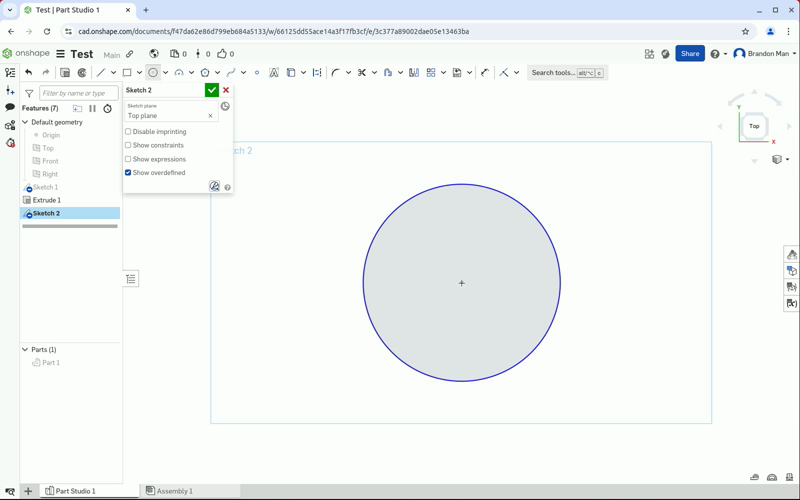
click(461, 282)
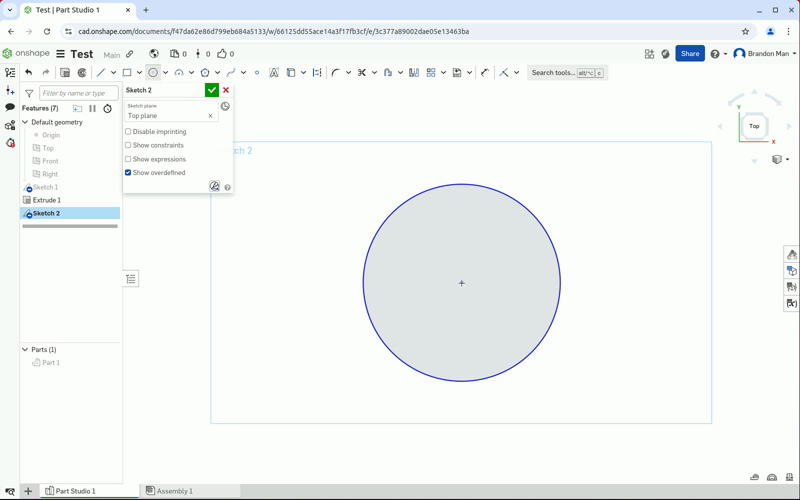
key_up(shift)
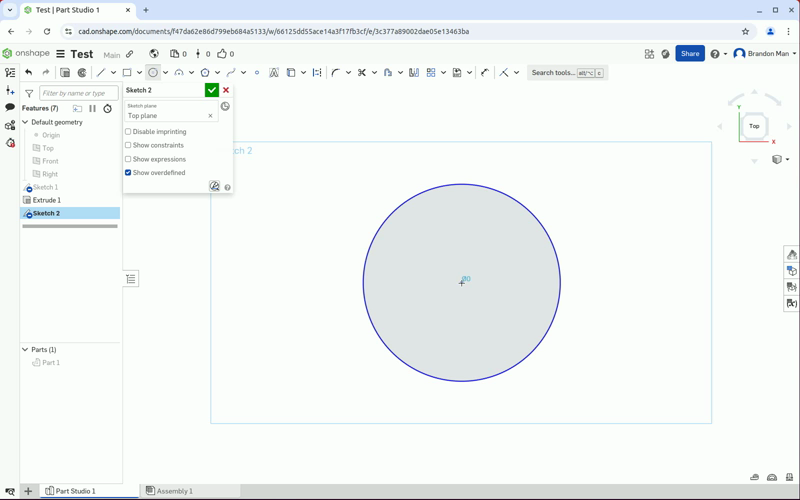
mouse_move(490, 282)
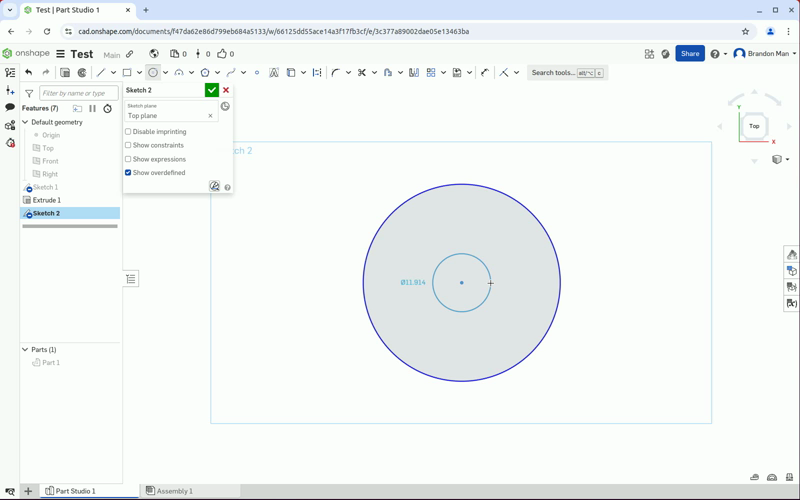
click(490, 282)
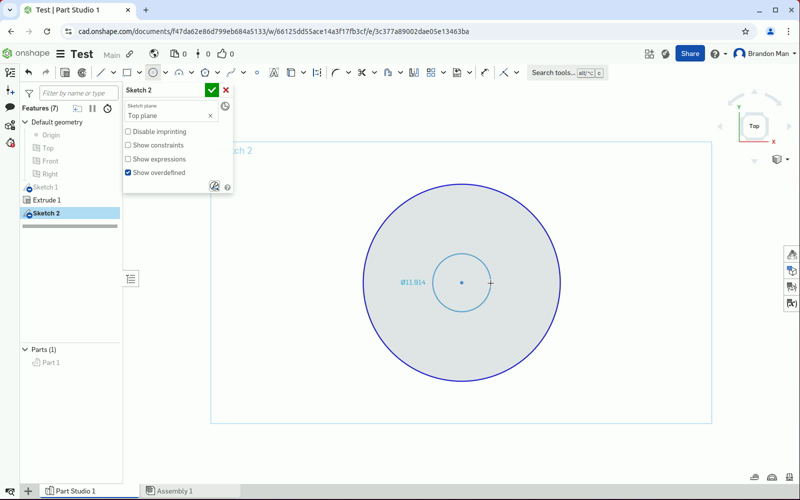
key(esc)
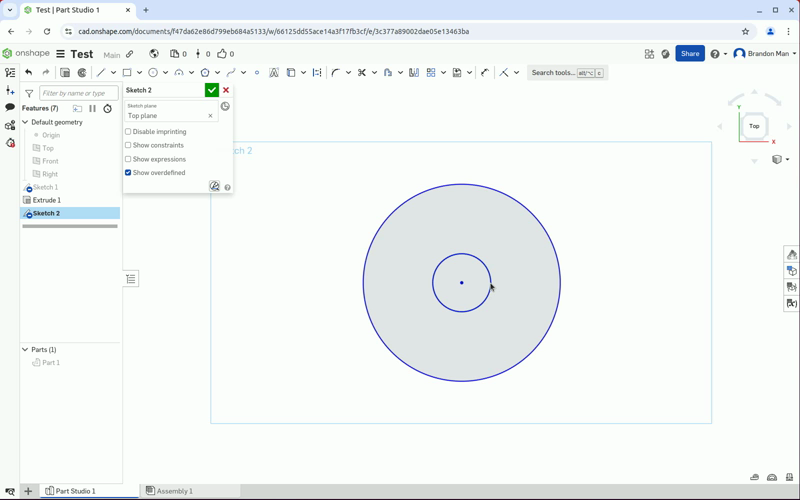
mouse_move(425, 316)
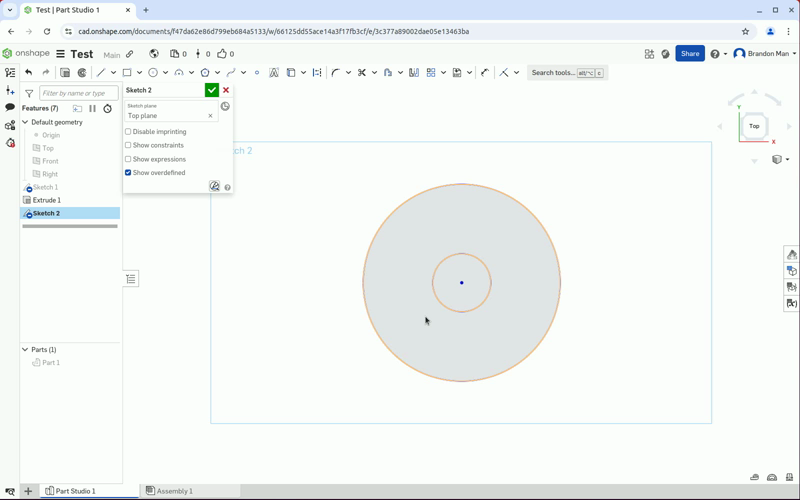
click(425, 316)
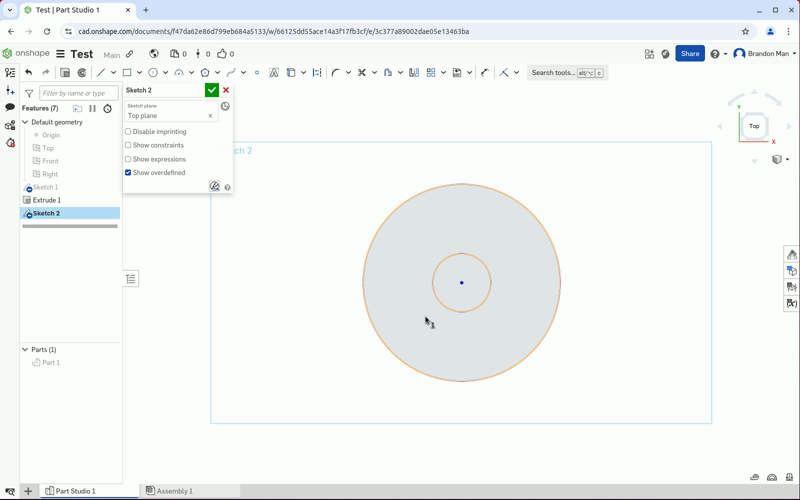
mouse_move(73, 352)
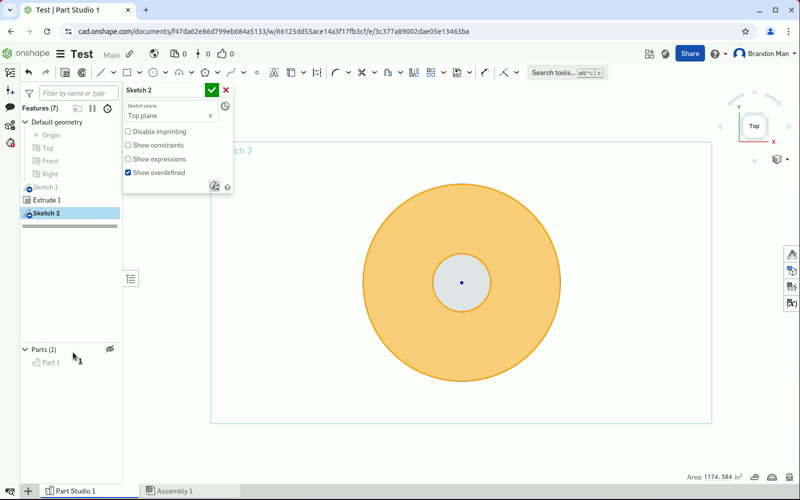
key(shift+y)
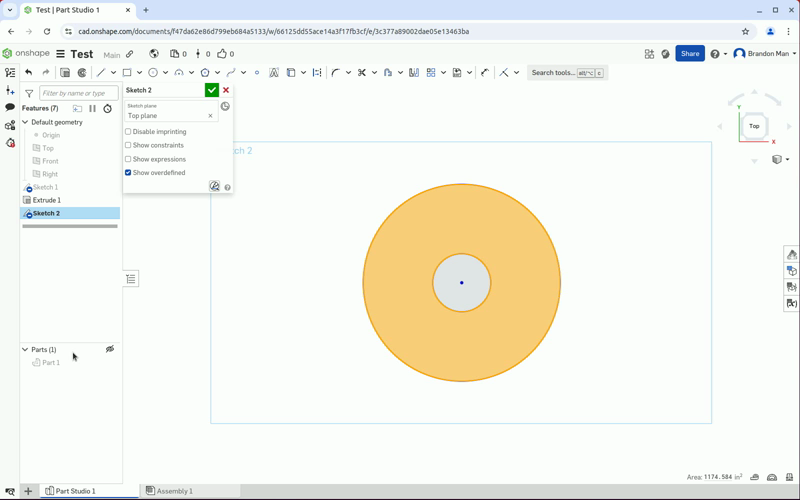
key(shift+e)
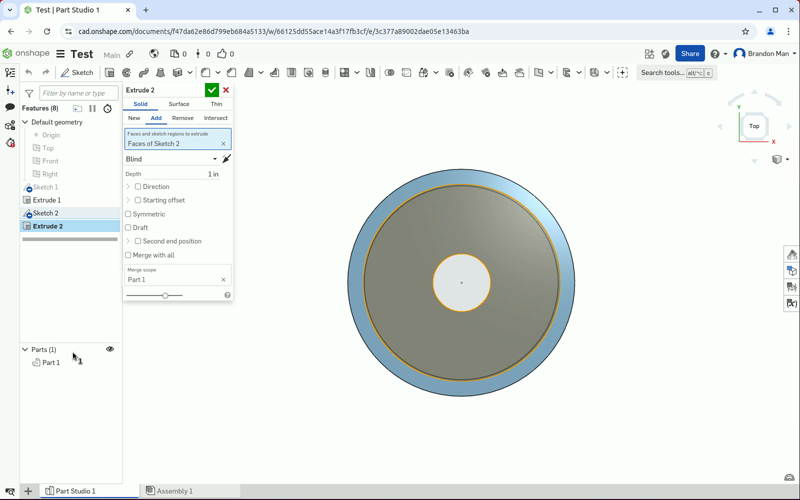
mouse_move(143, 106)
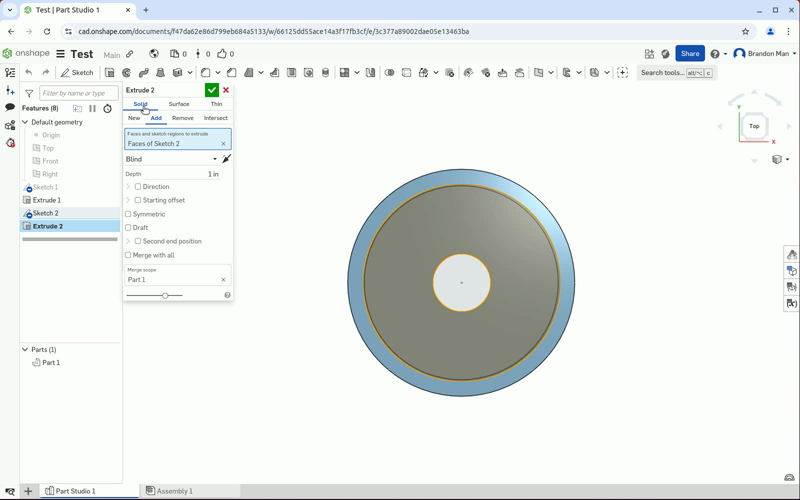
click(143, 106)
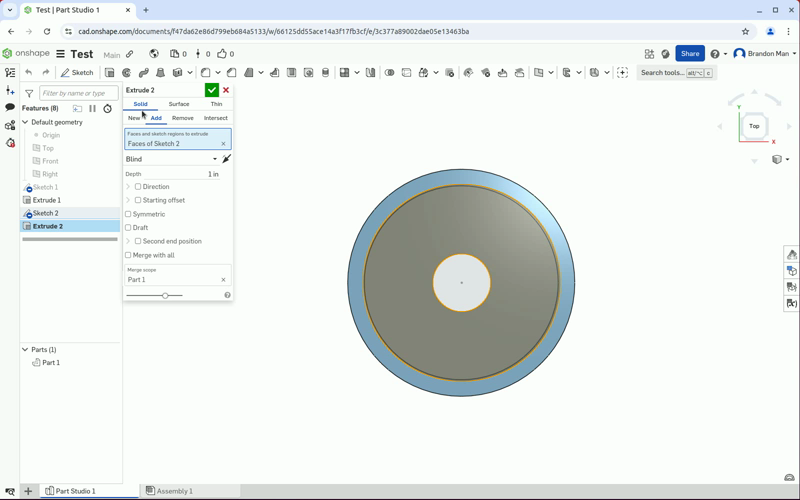
mouse_move(137, 120)
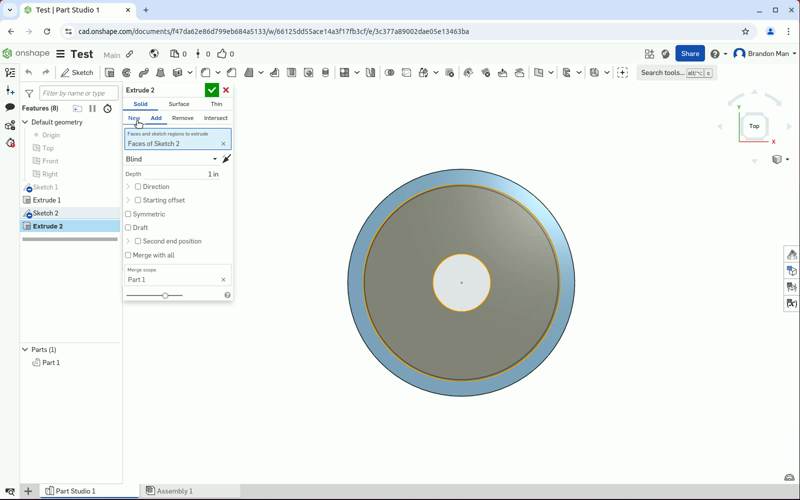
click(137, 120)
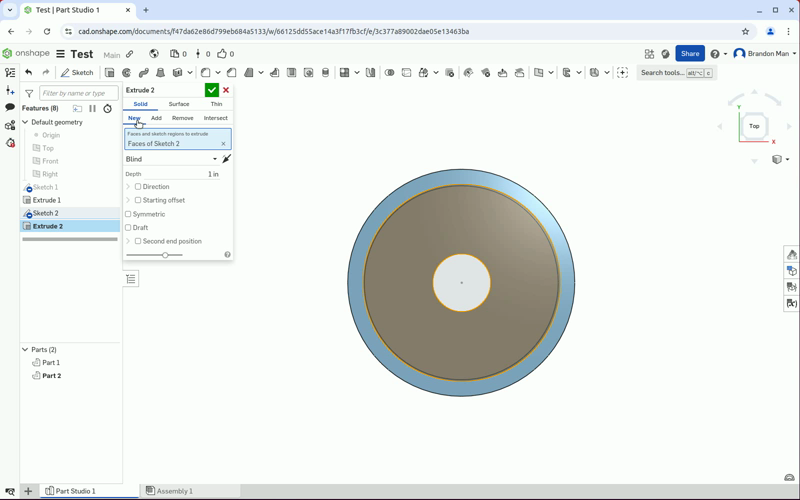
key(tab, 4)
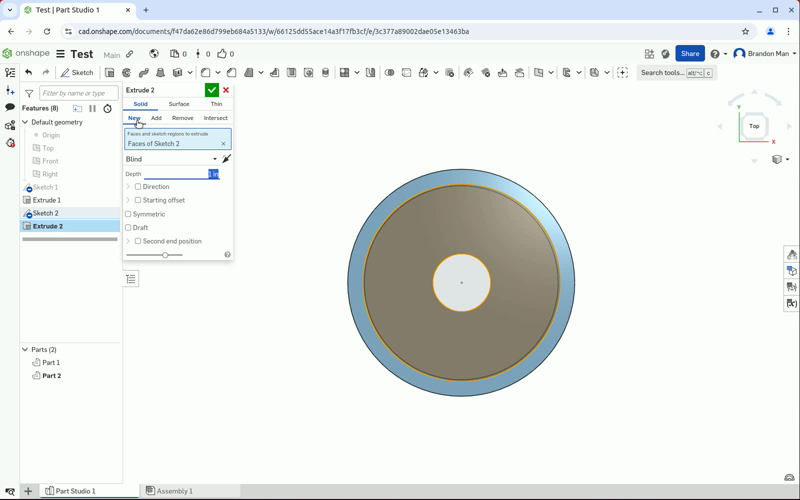
text(16.128)
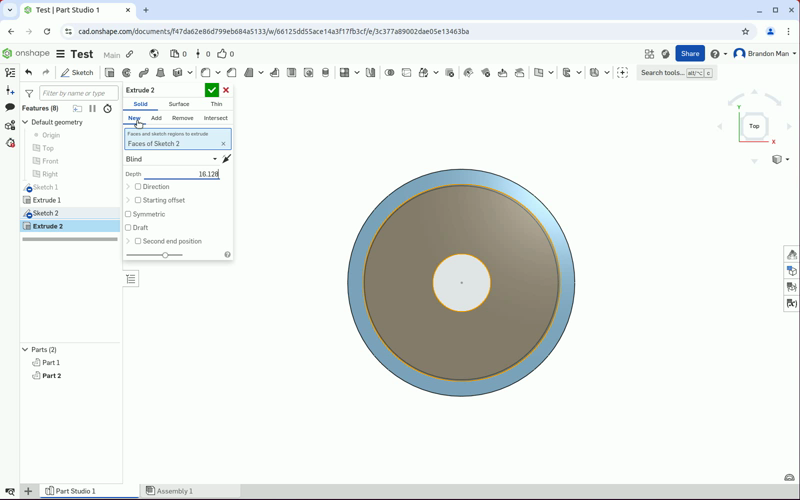
key(enter)
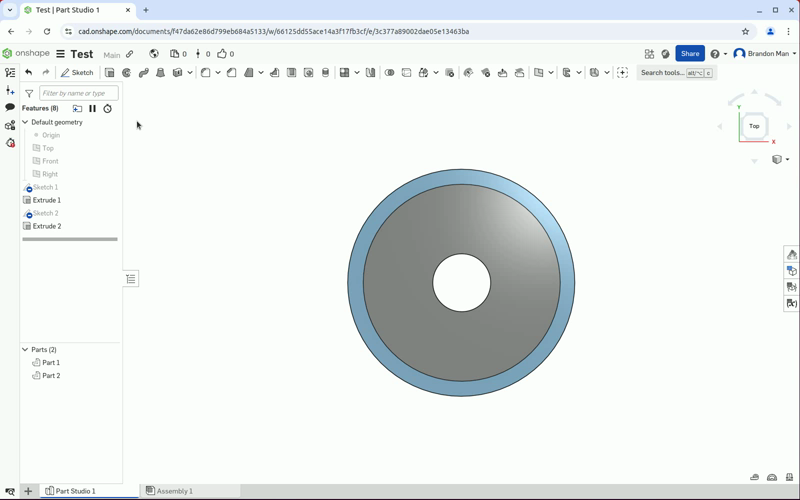
key(shift+h)
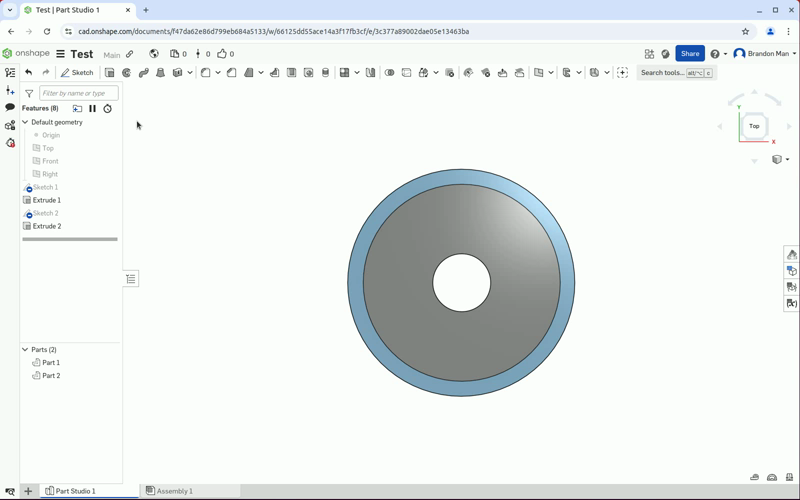
key(shift+h)
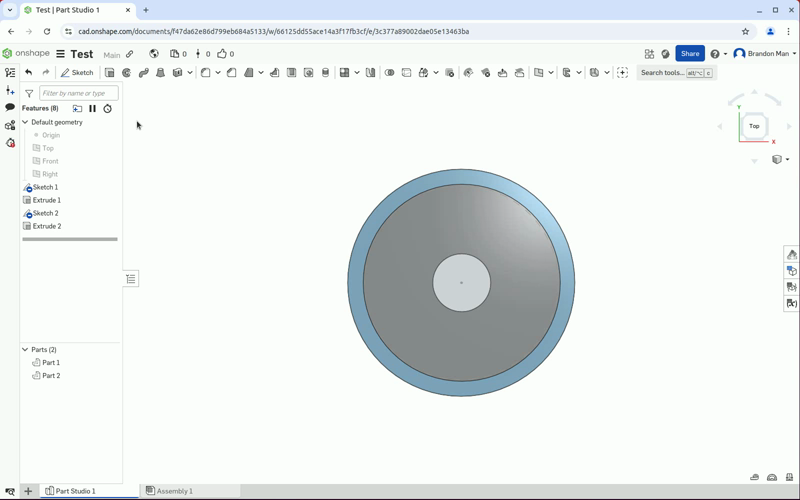
key(shift+7)
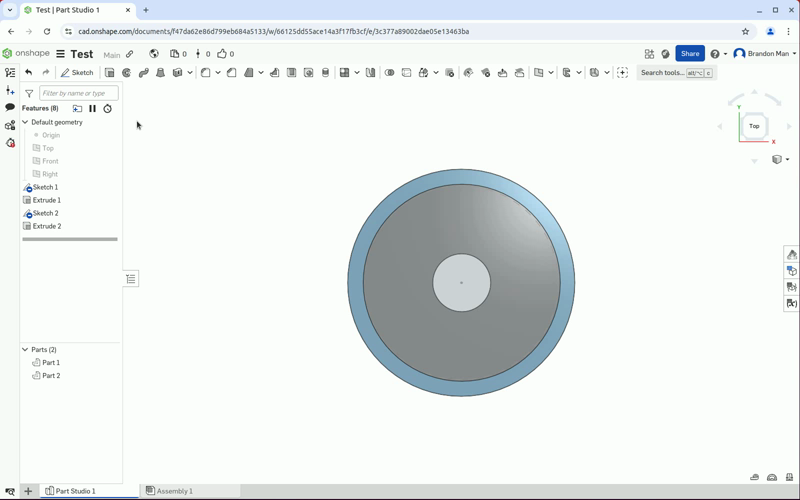
key(up, 3)
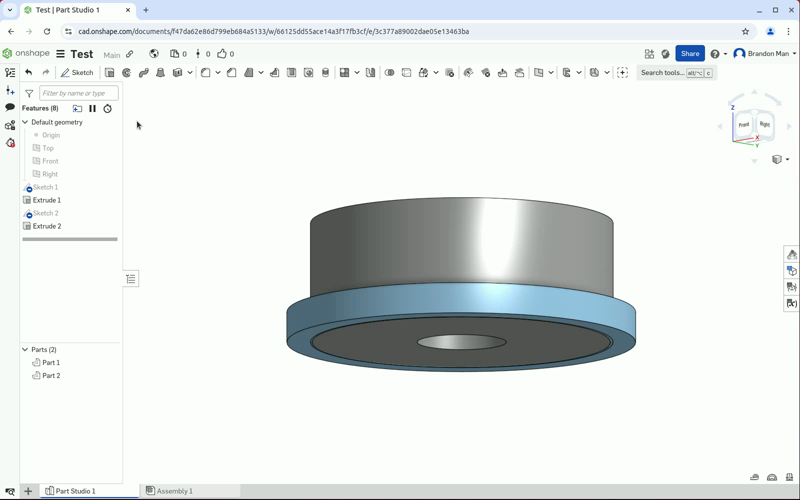
key(left, 3)
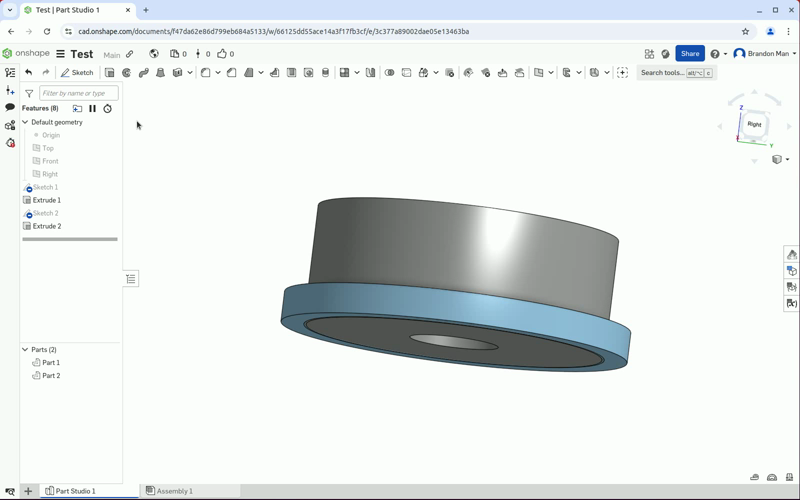
key(right, 3)
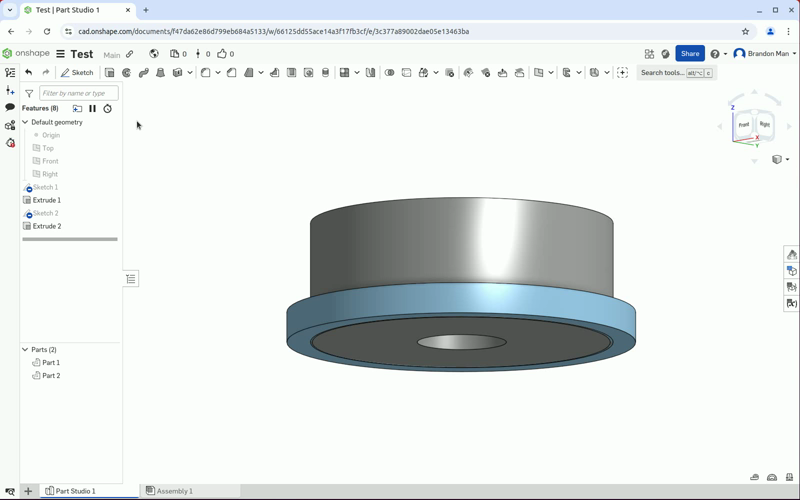
key(down, 3)
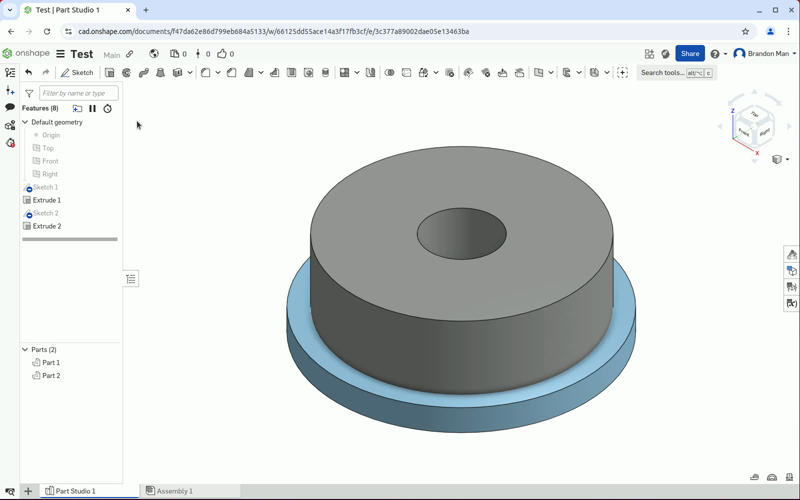
mouse_move(73, 189)
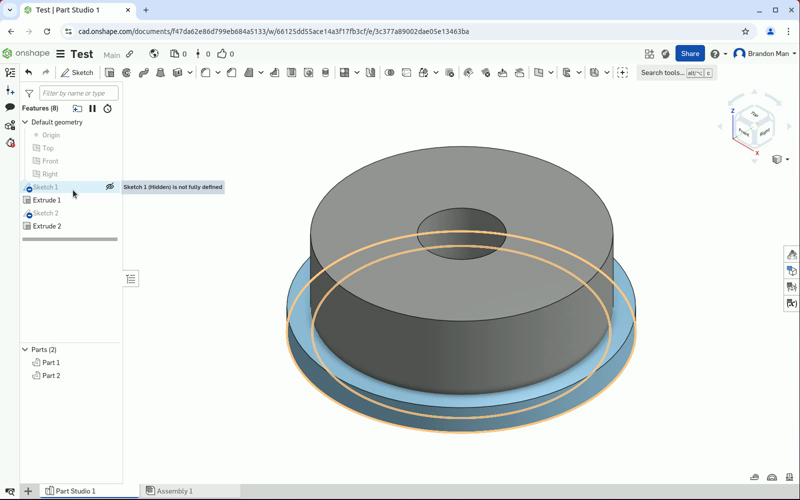
click(73, 189)